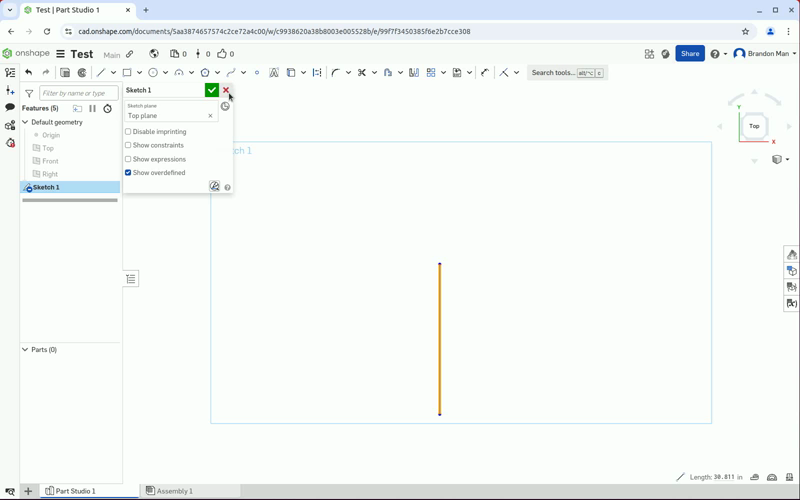
key(shift+h)
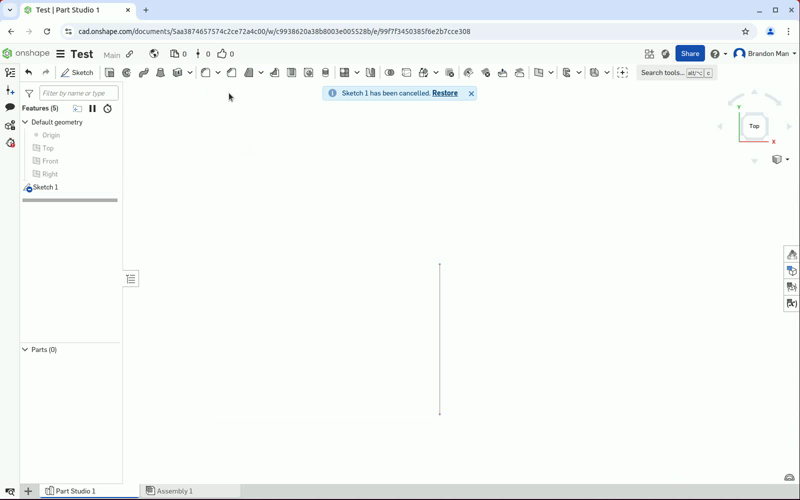
key(shift+s)
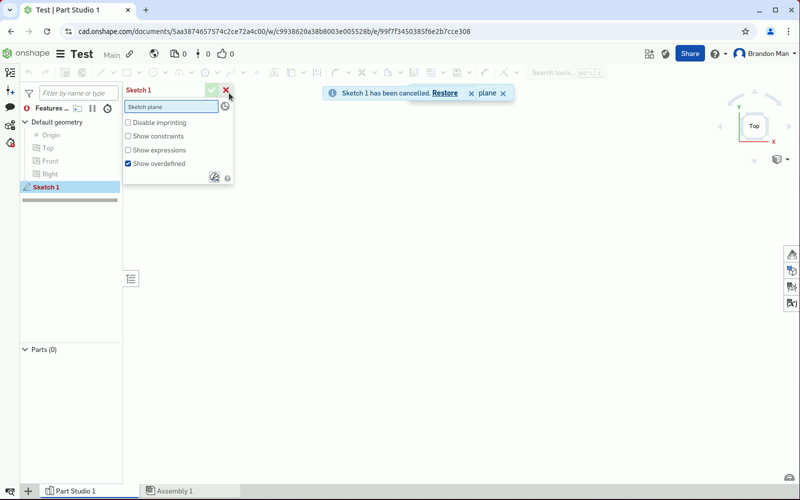
mouse_move(73, 150)
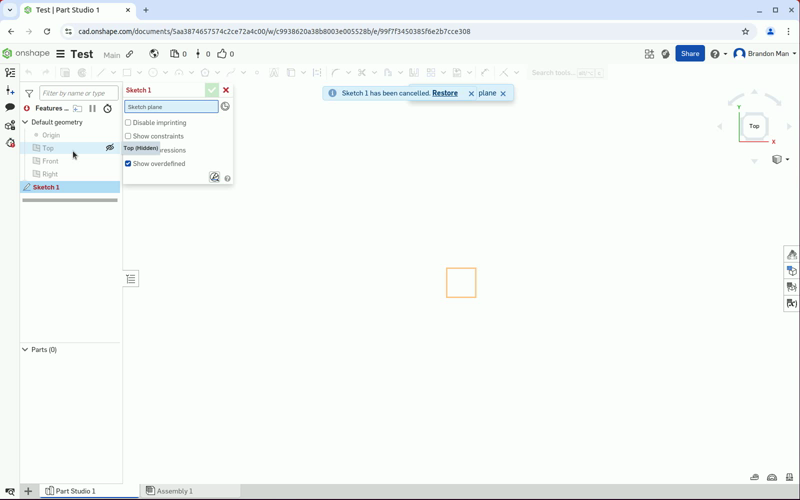
click(73, 150)
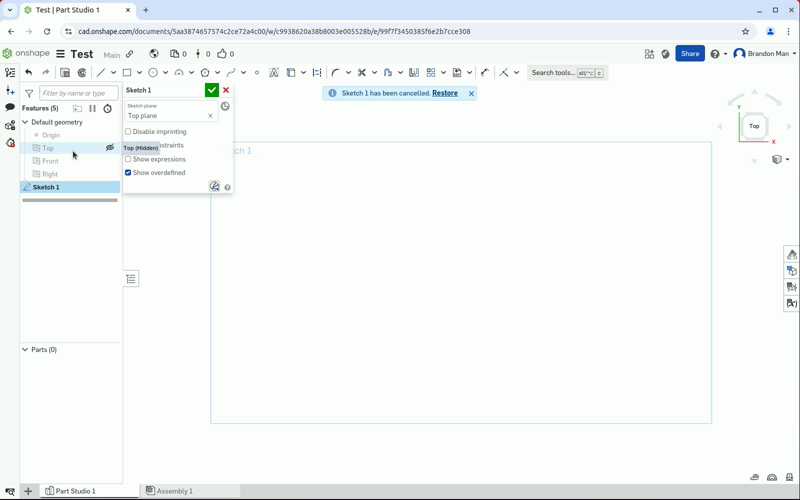
mouse_move(73, 352)
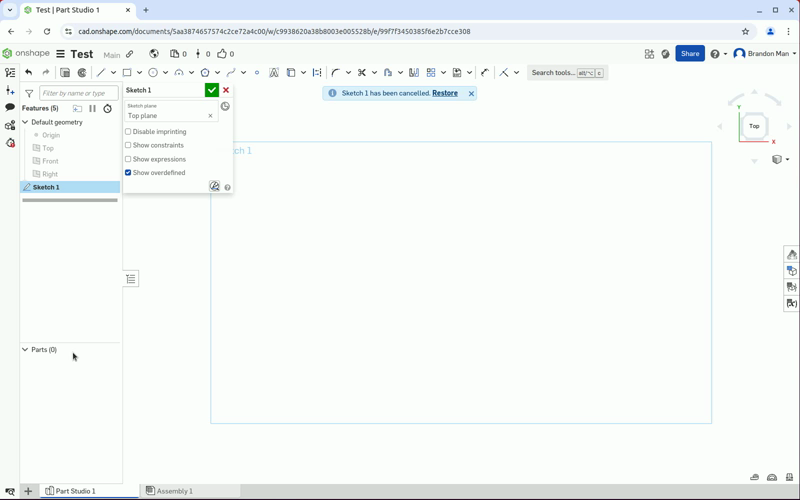
key(y)
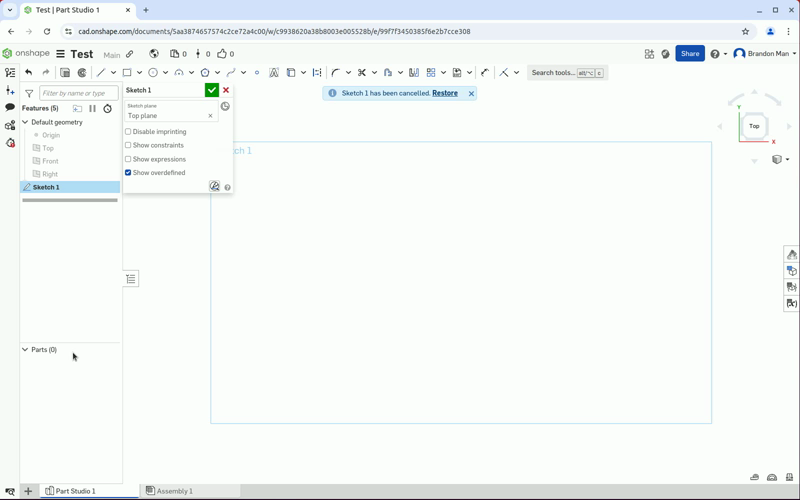
key(c)
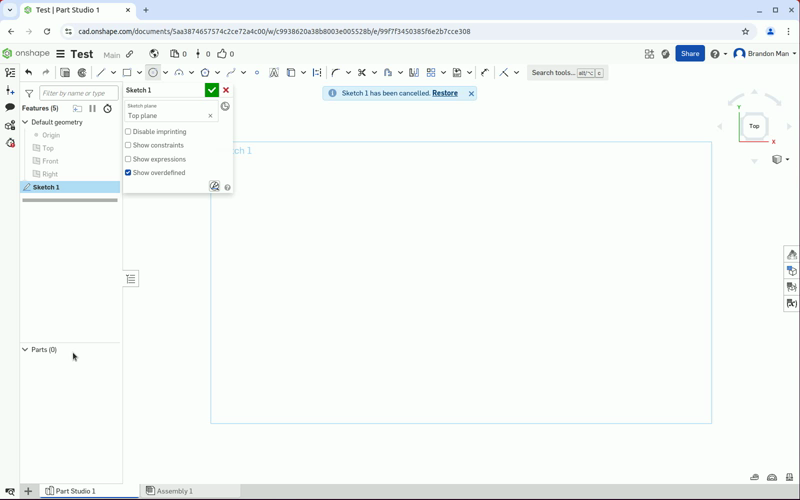
key_down(shift)
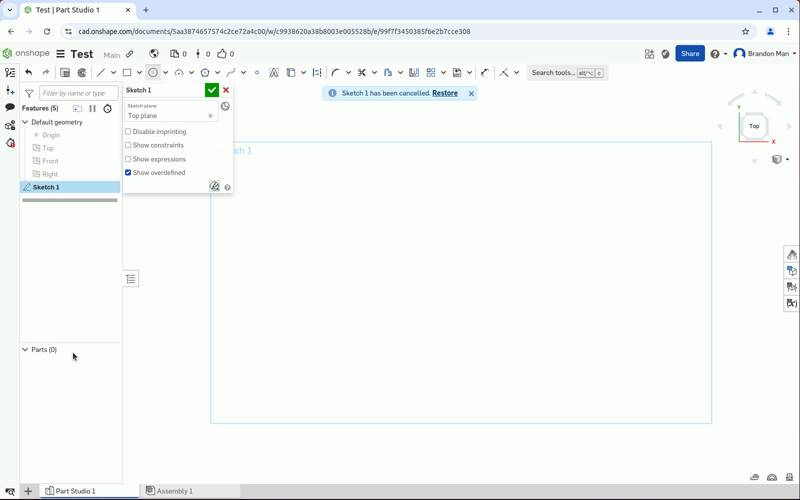
mouse_move(460, 282)
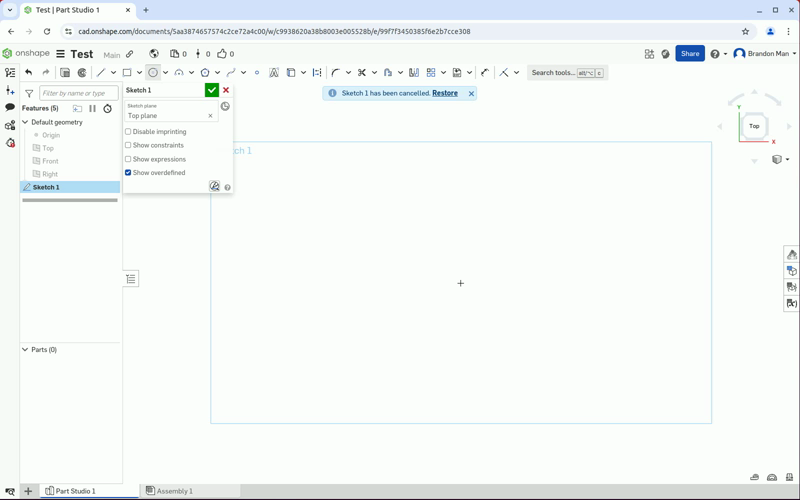
click(460, 282)
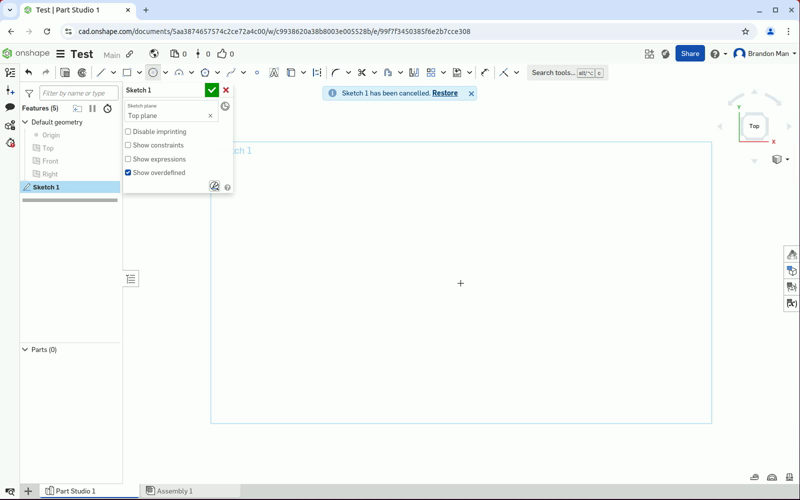
key_up(shift)
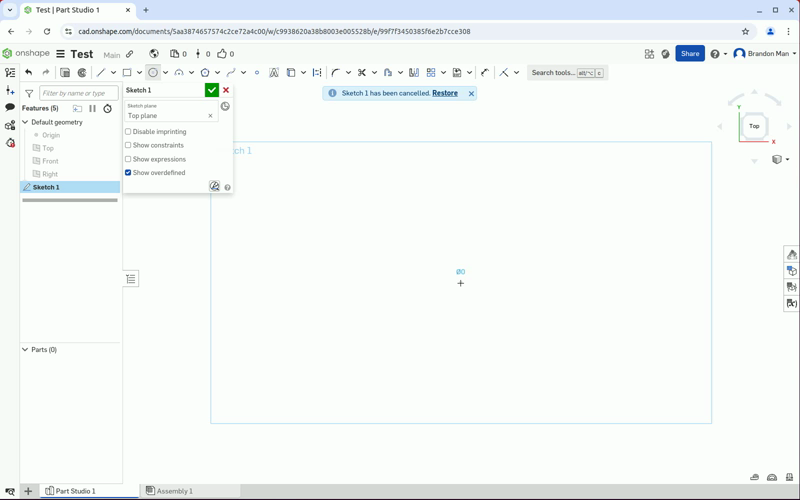
mouse_move(533, 282)
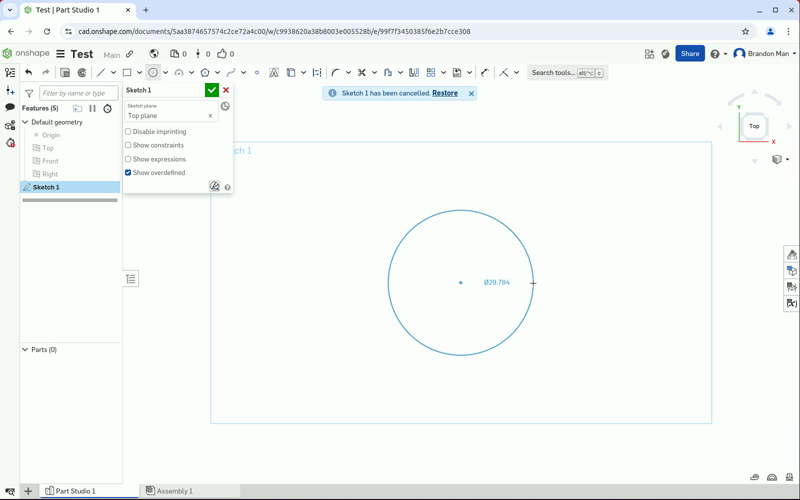
click(533, 282)
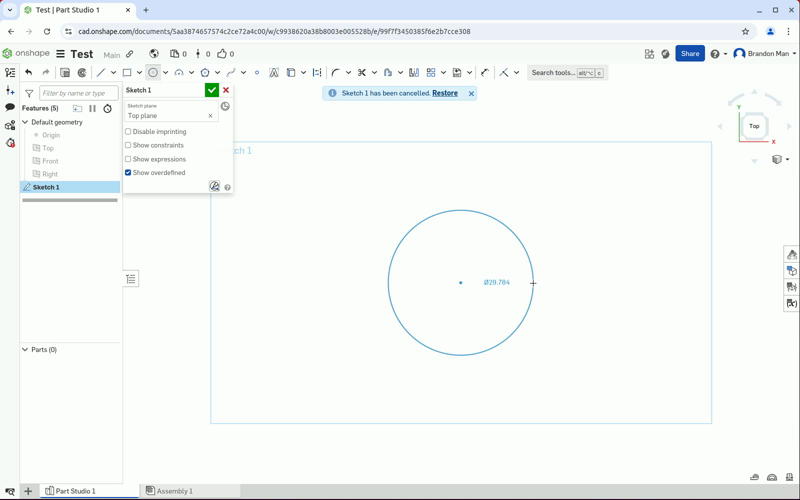
key(esc)
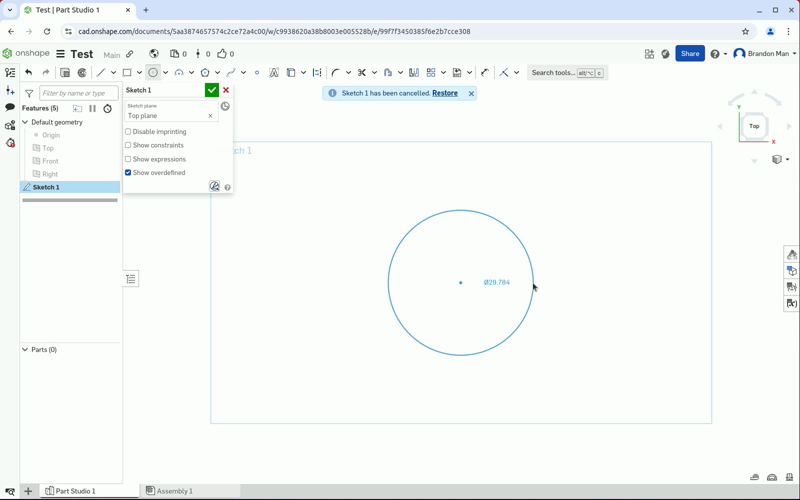
mouse_move(510, 316)
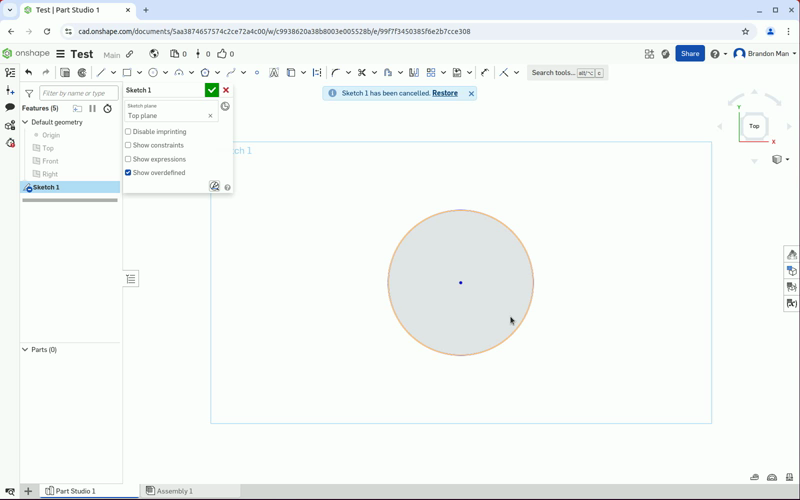
click(510, 316)
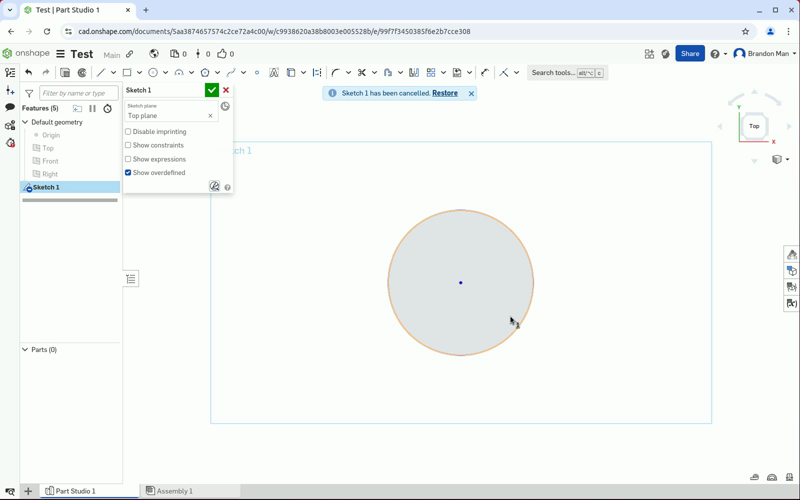
mouse_move(73, 352)
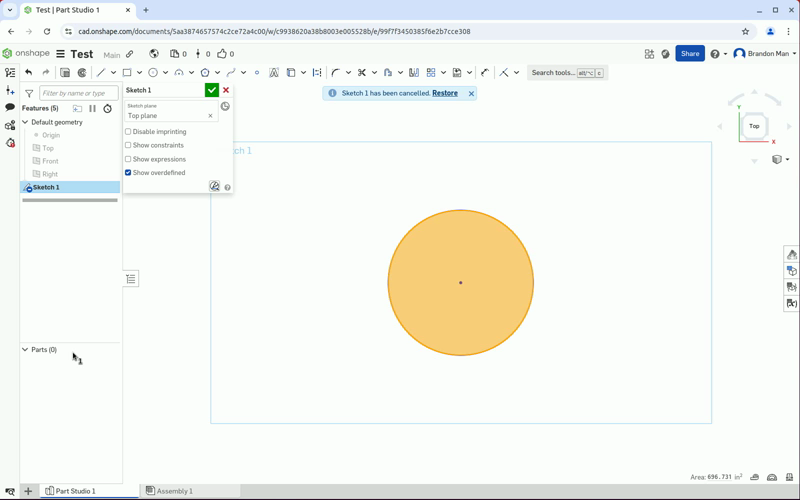
key(shift+y)
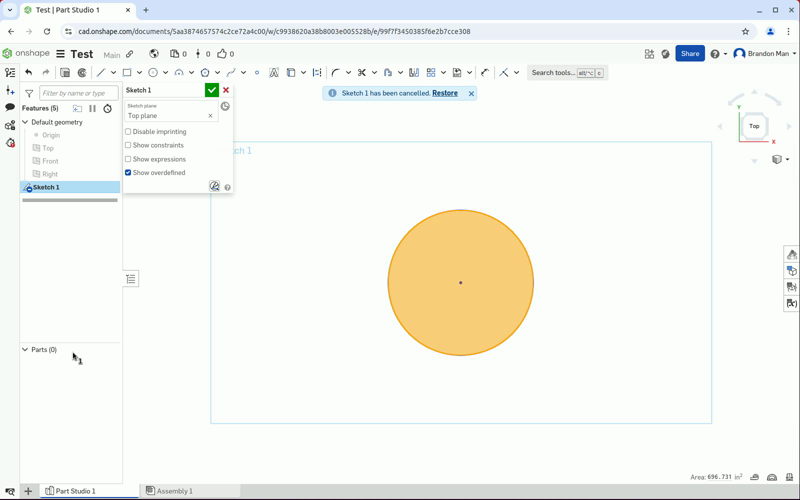
key(shift+e)
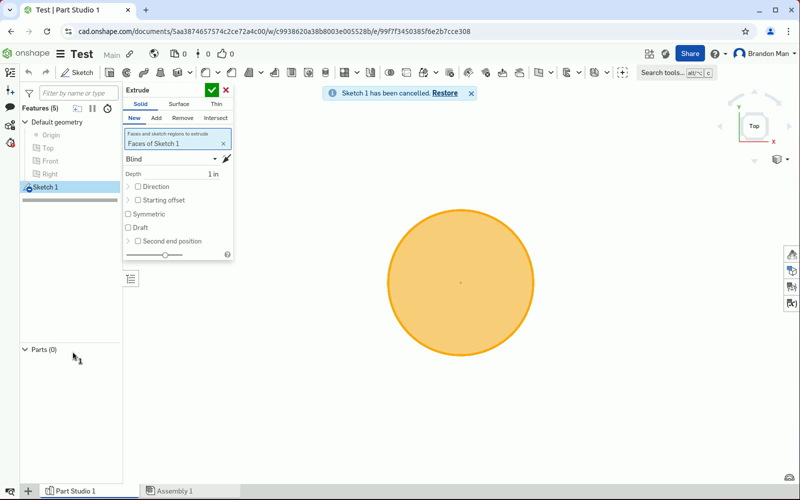
mouse_move(143, 106)
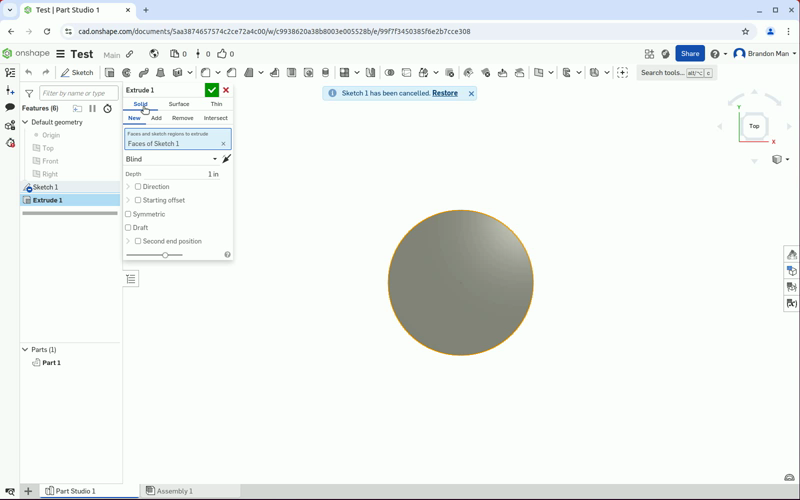
click(143, 106)
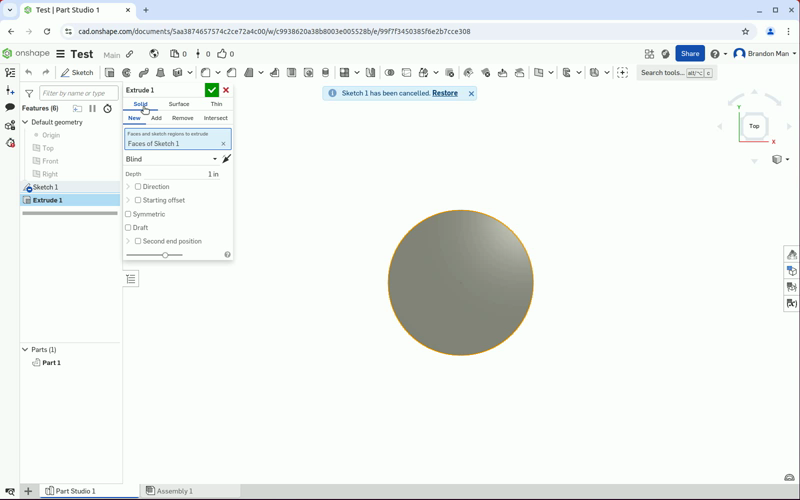
mouse_move(137, 120)
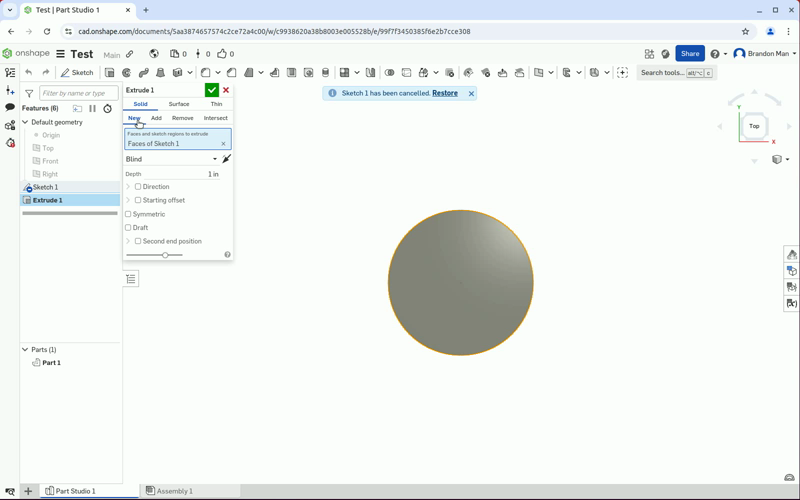
click(137, 120)
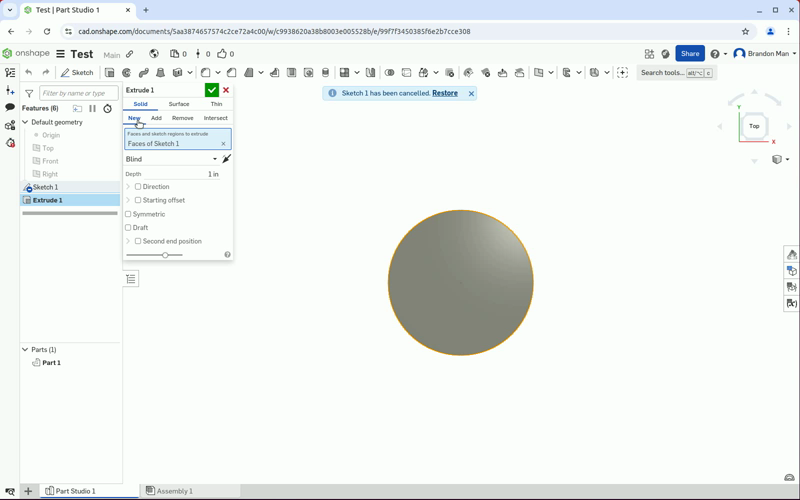
key(tab, 4)
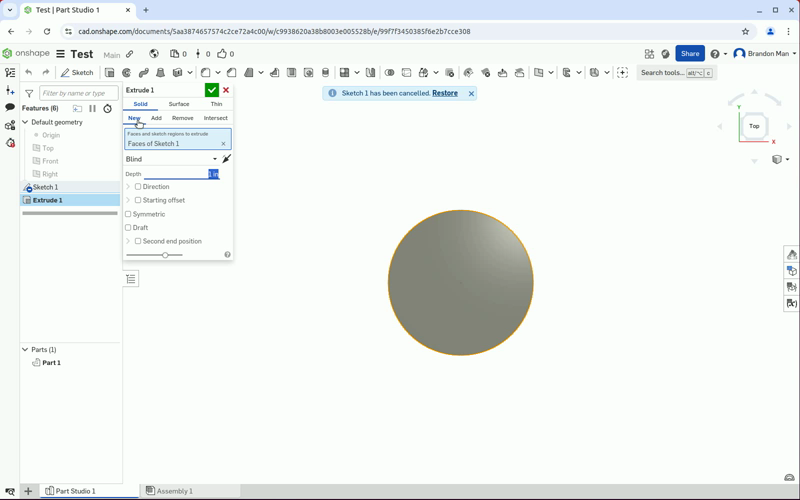
text(8.184)
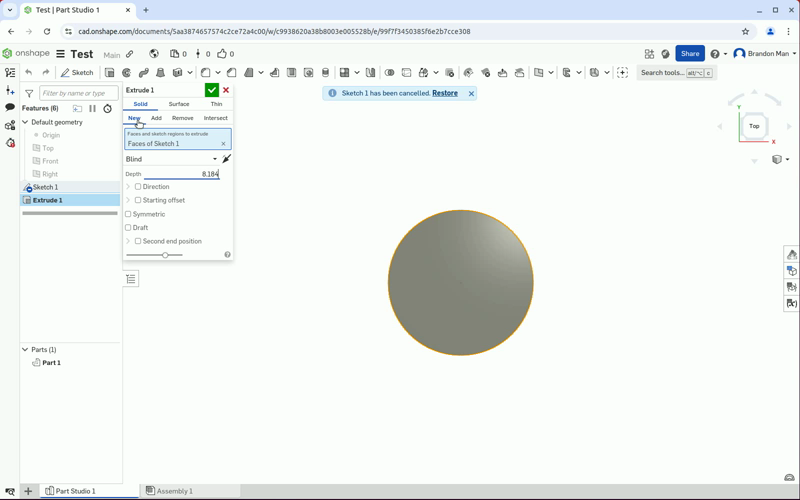
key(enter)
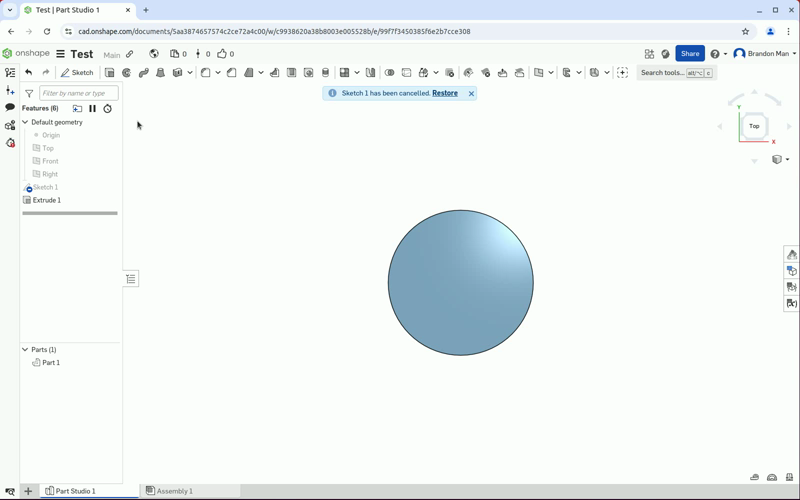
key(shift+h)
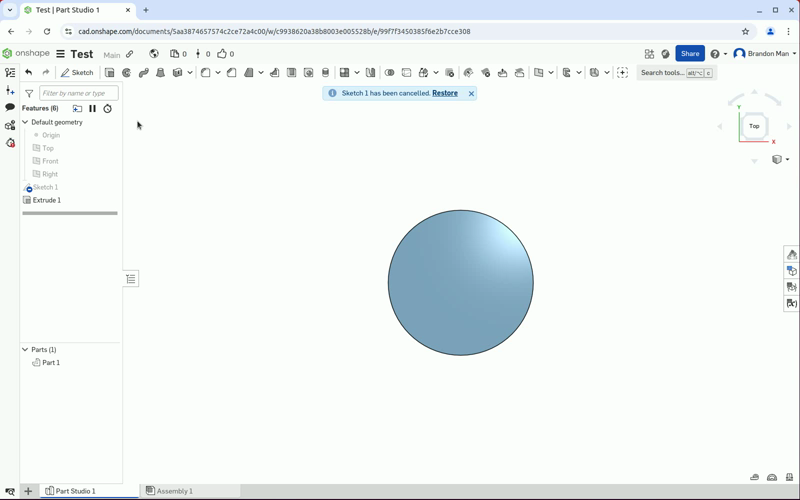
key(shift+h)
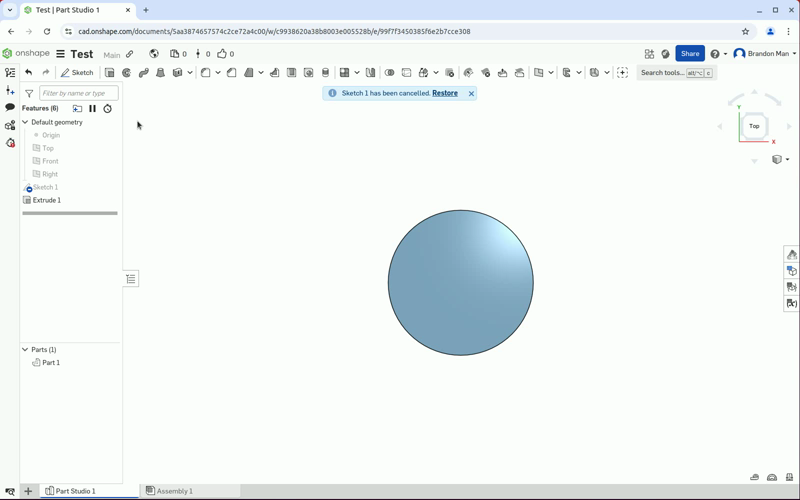
mouse_move(73, 189)
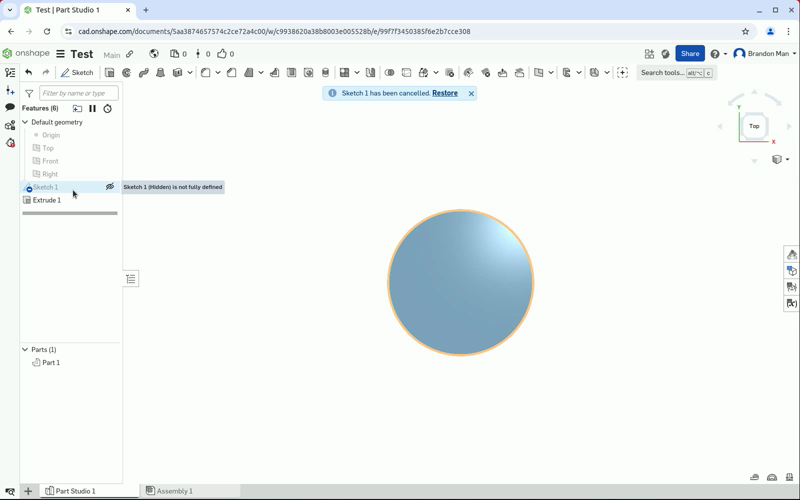
click(73, 189)
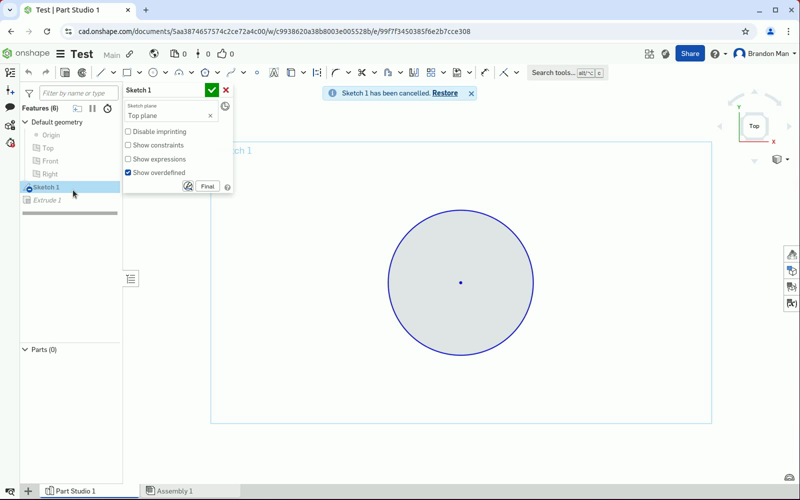
mouse_move(229, 92)
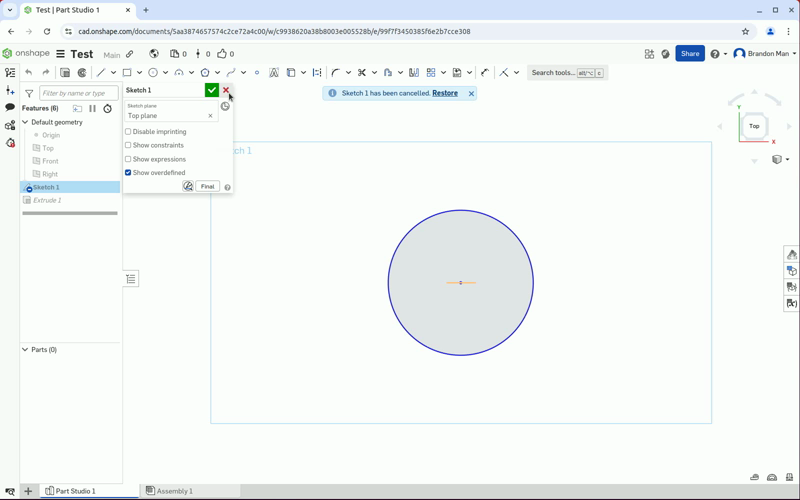
click(229, 92)
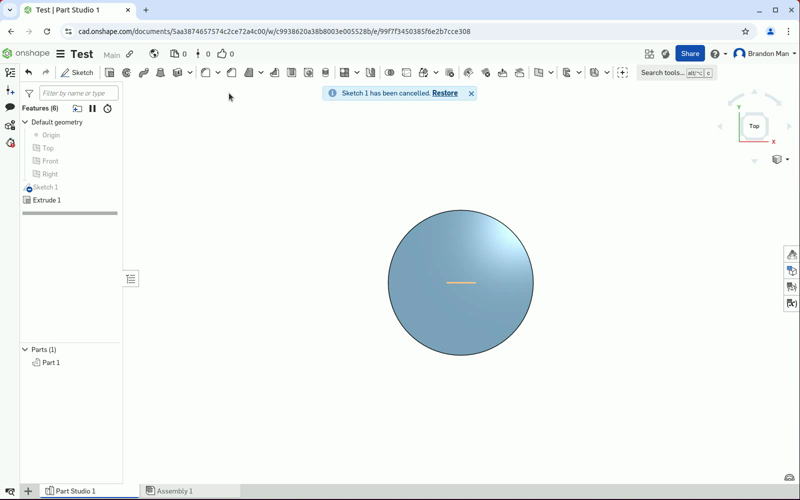
mouse_move(541, 75)
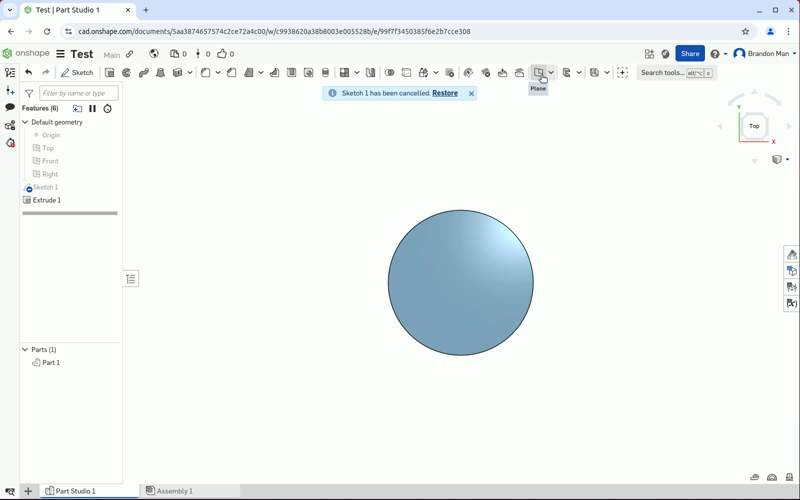
click(541, 75)
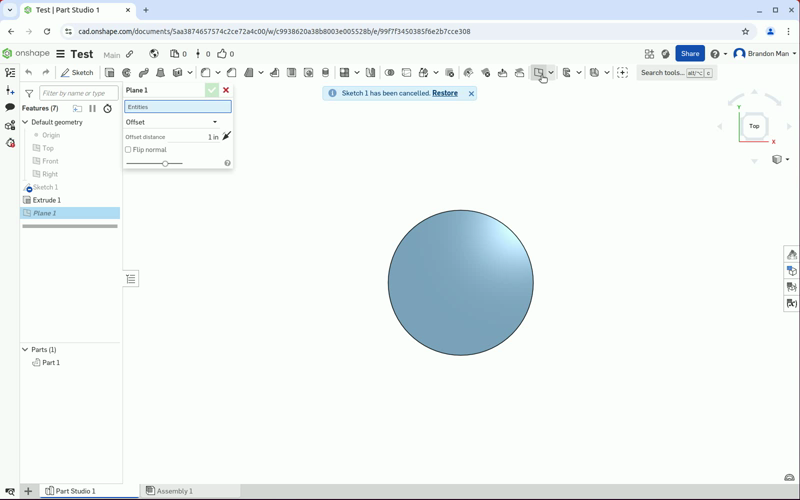
mouse_move(73, 150)
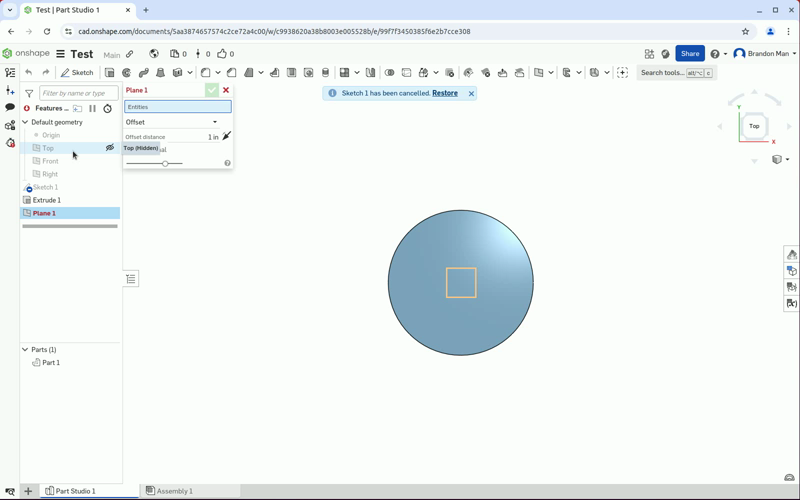
click(73, 150)
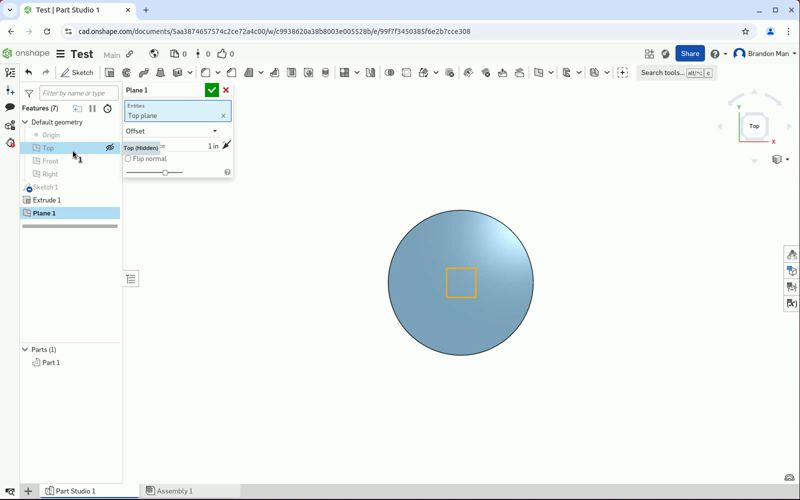
key(tab, 2)
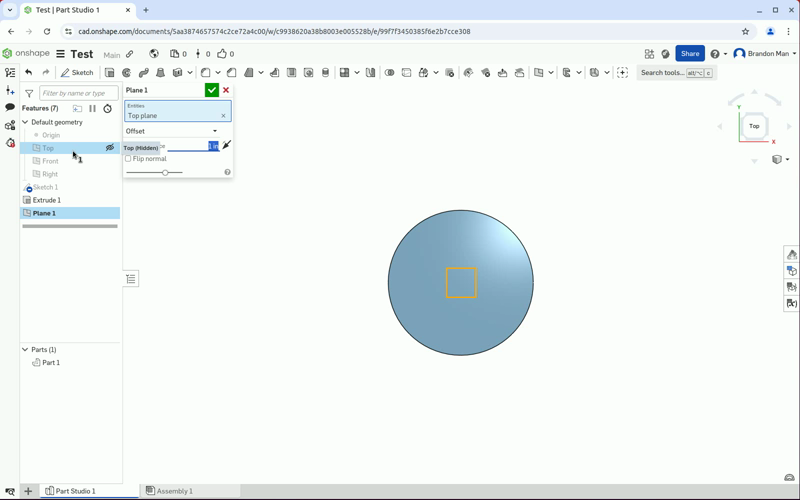
text(8.196)
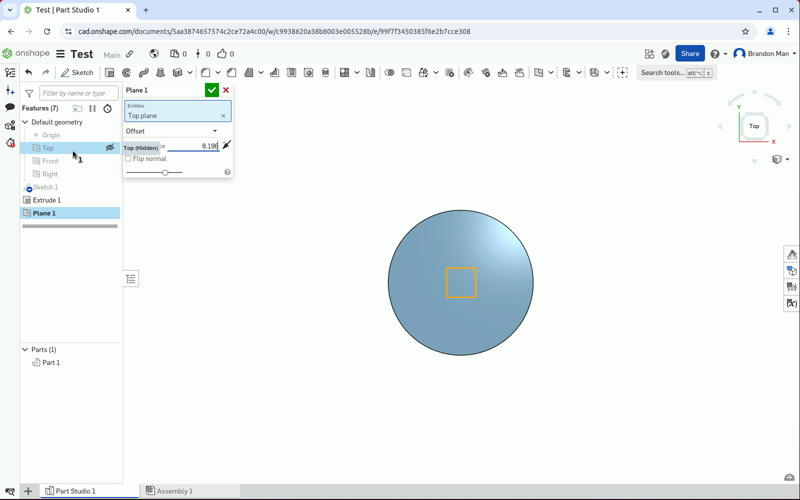
key(enter, 2)
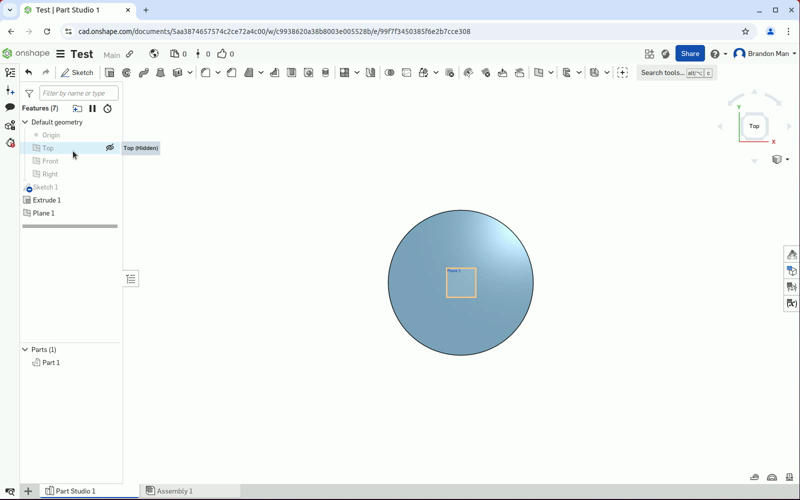
key(shift+s)
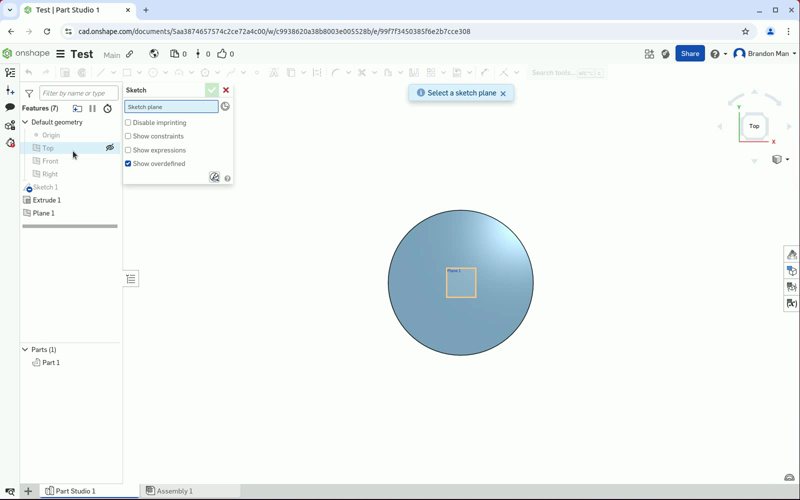
mouse_move(73, 215)
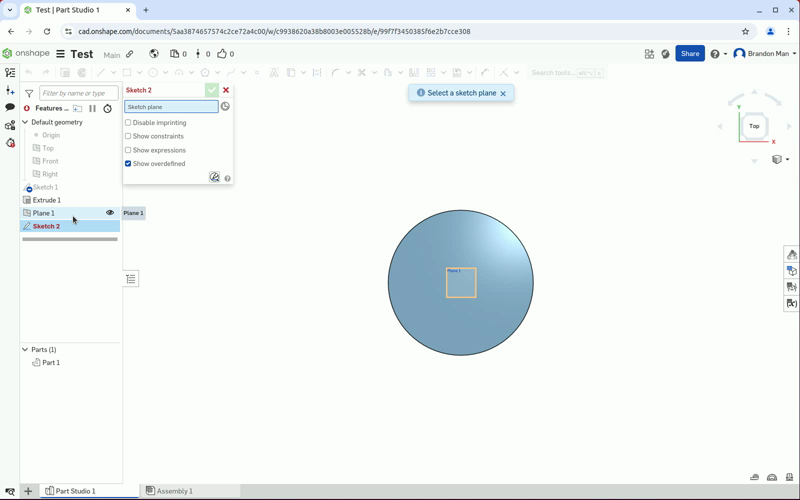
click(73, 215)
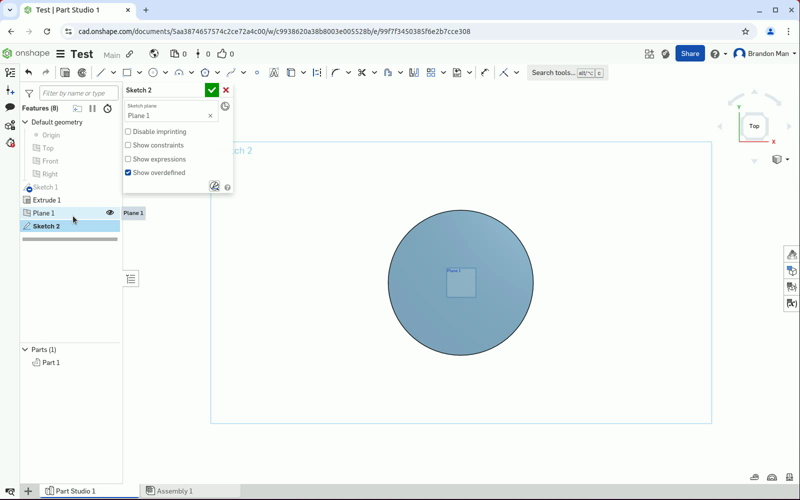
mouse_move(73, 352)
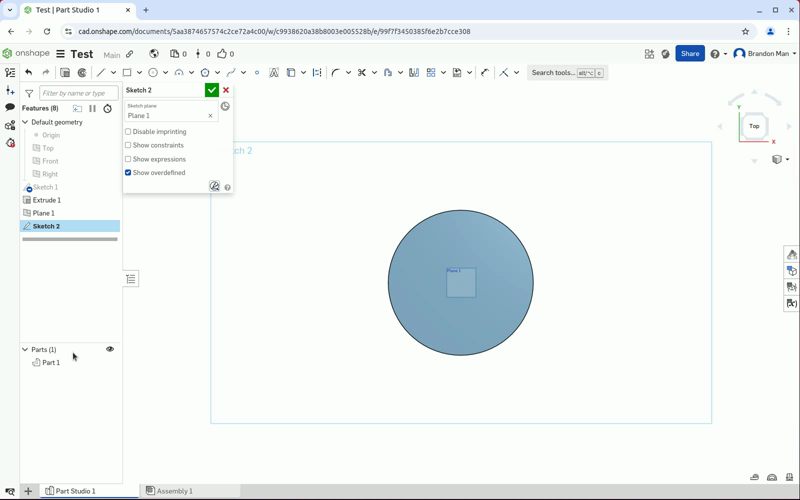
key(y)
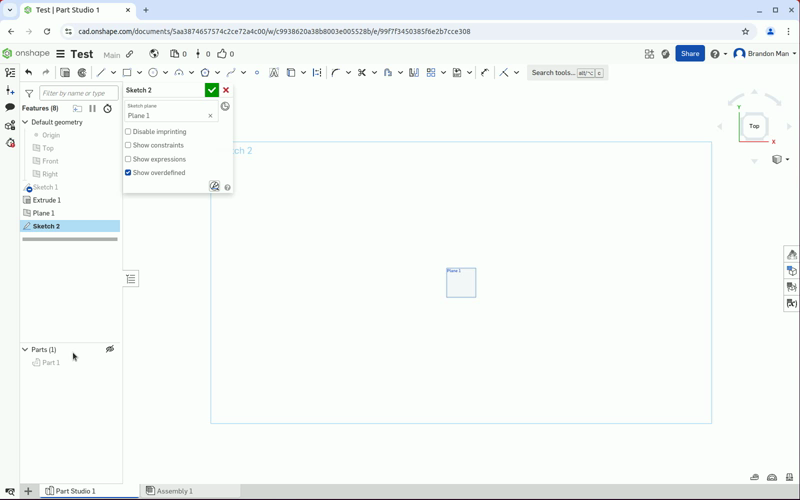
key(c)
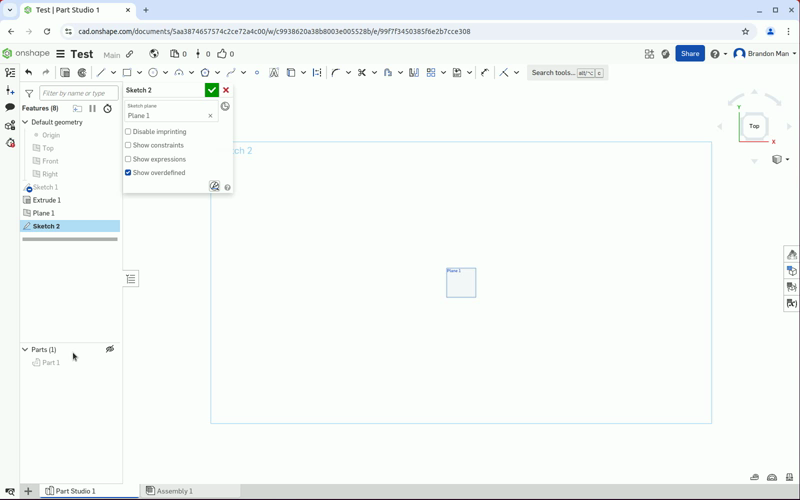
key_down(shift)
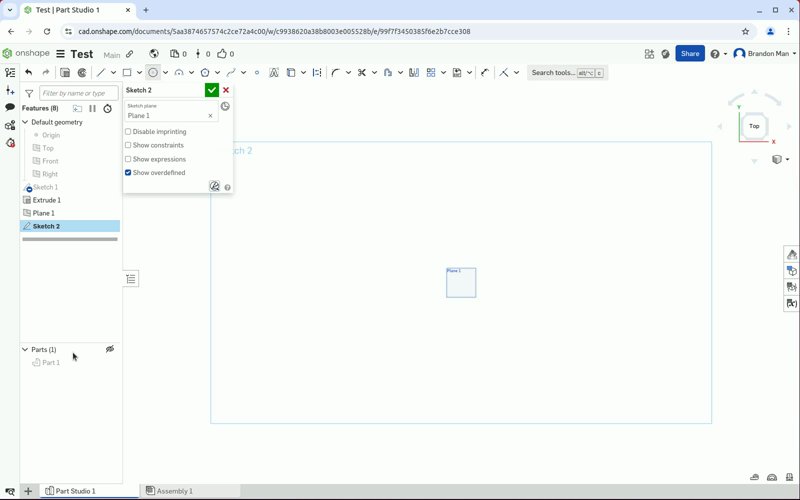
mouse_move(460, 282)
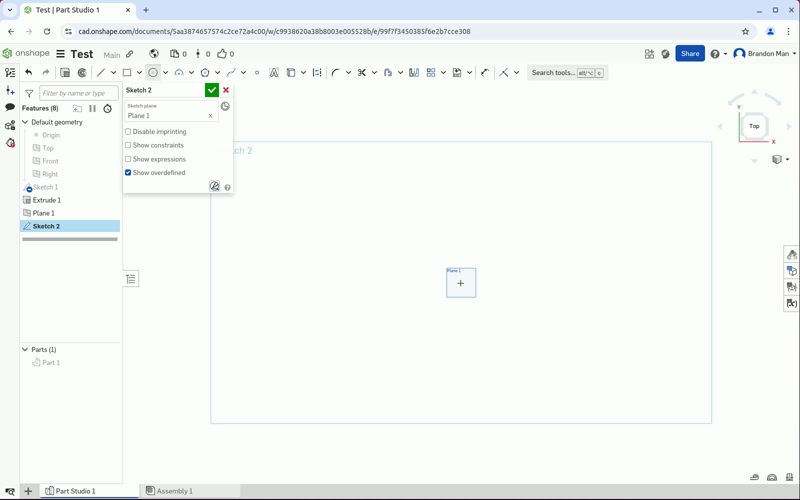
click(460, 282)
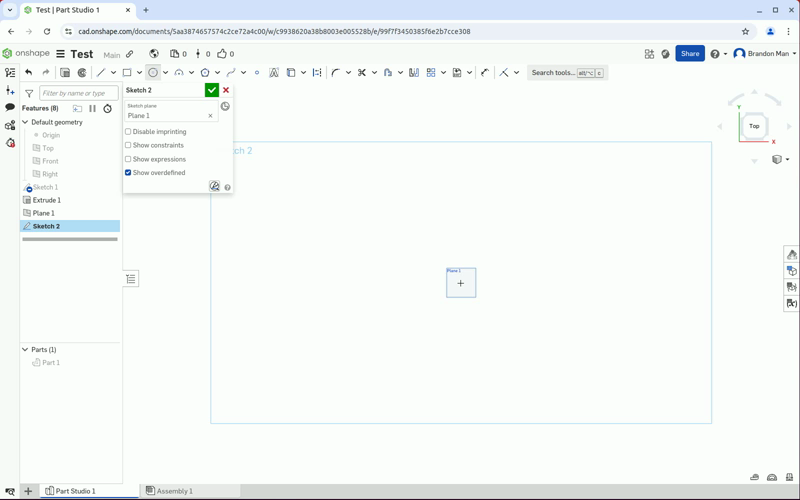
key_up(shift)
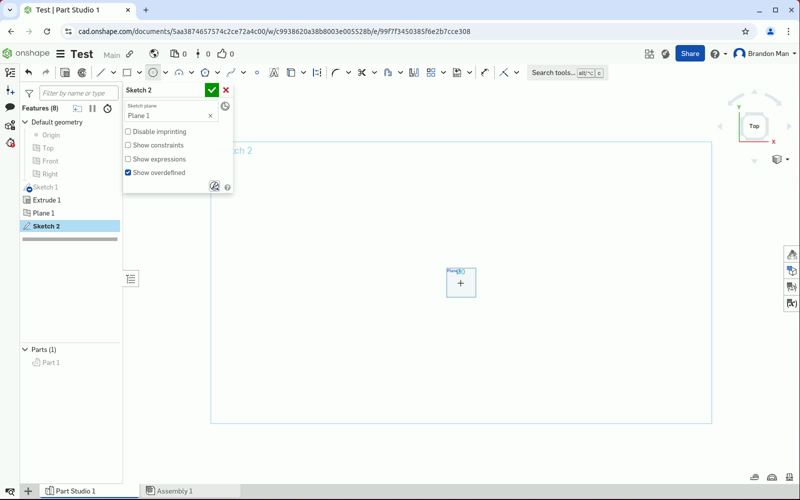
mouse_move(511, 282)
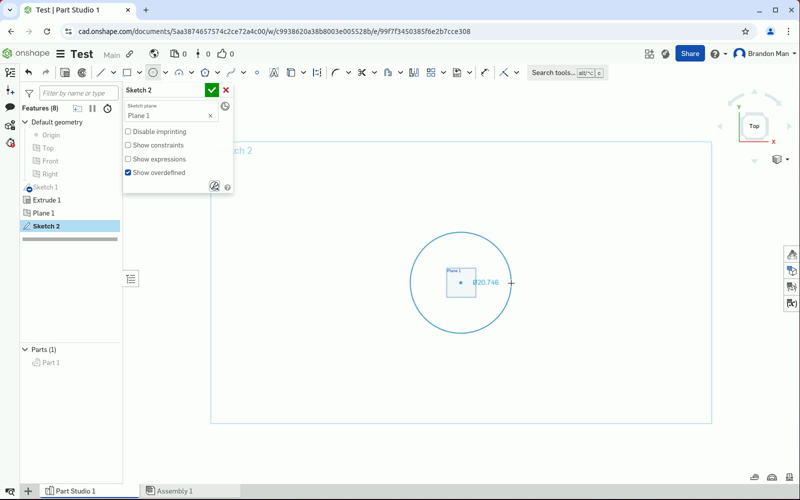
click(511, 282)
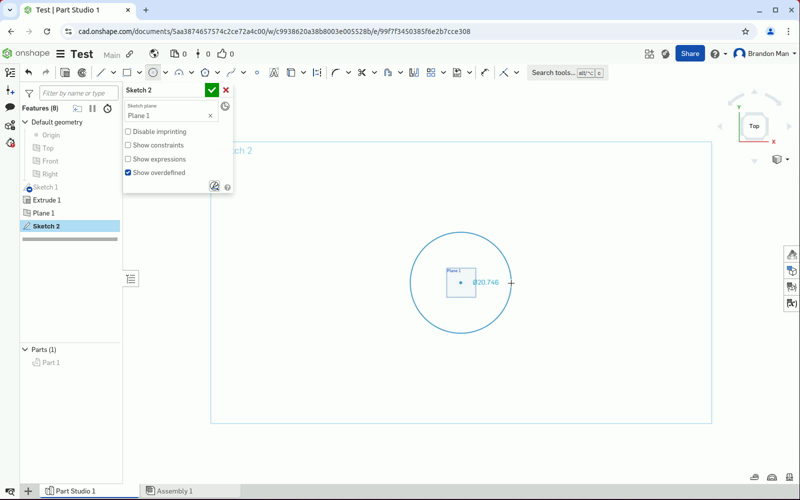
key(esc)
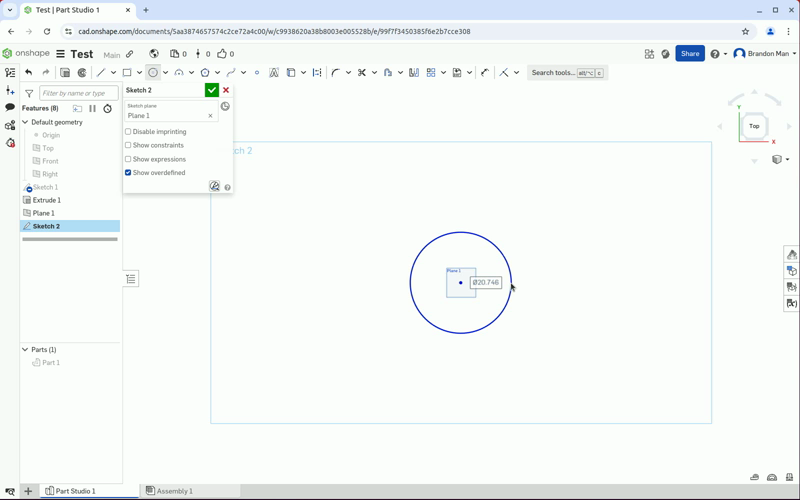
mouse_move(467, 315)
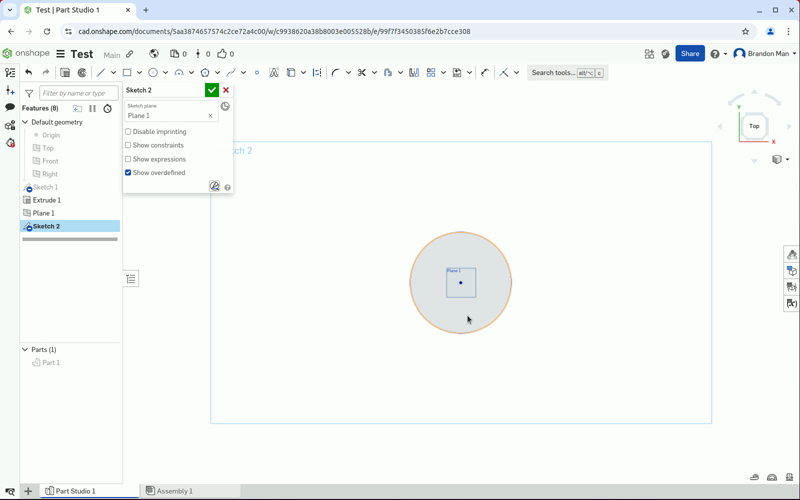
click(467, 315)
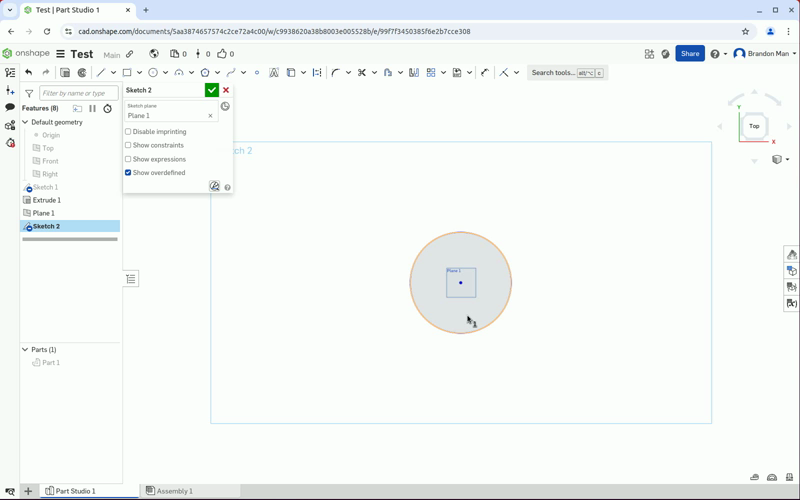
mouse_move(73, 352)
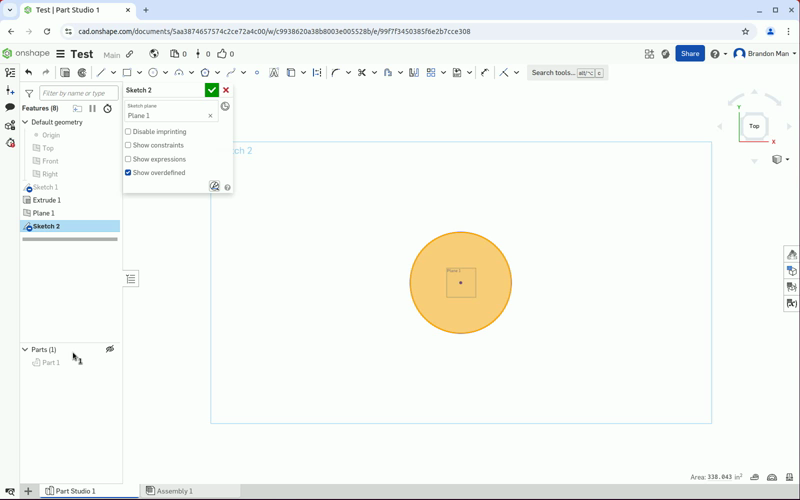
key(shift+y)
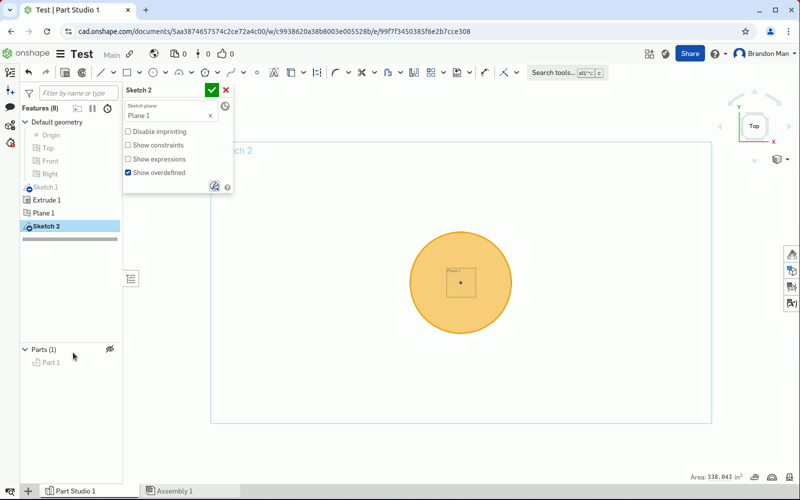
key(shift+e)
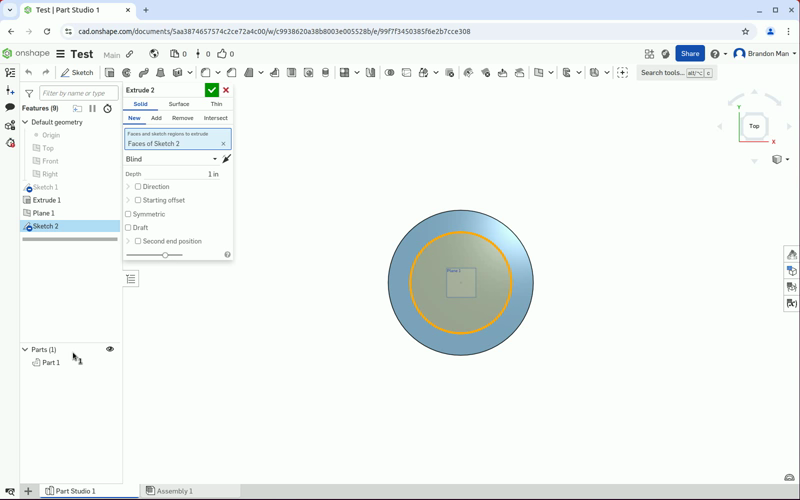
mouse_move(143, 106)
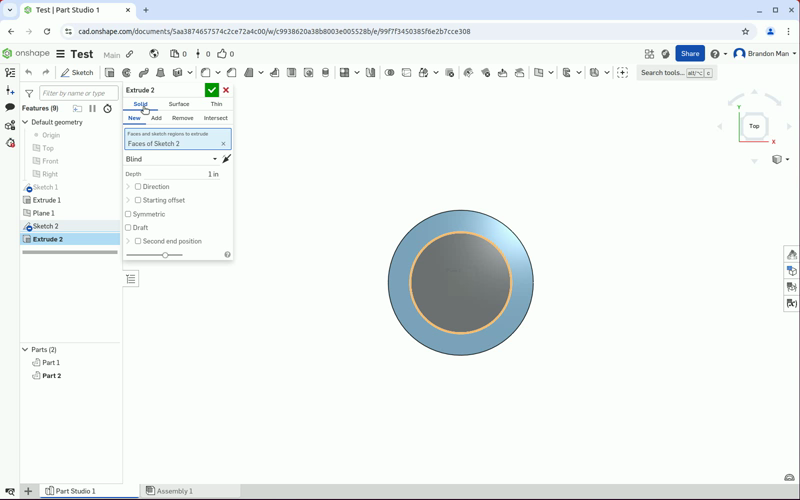
click(143, 106)
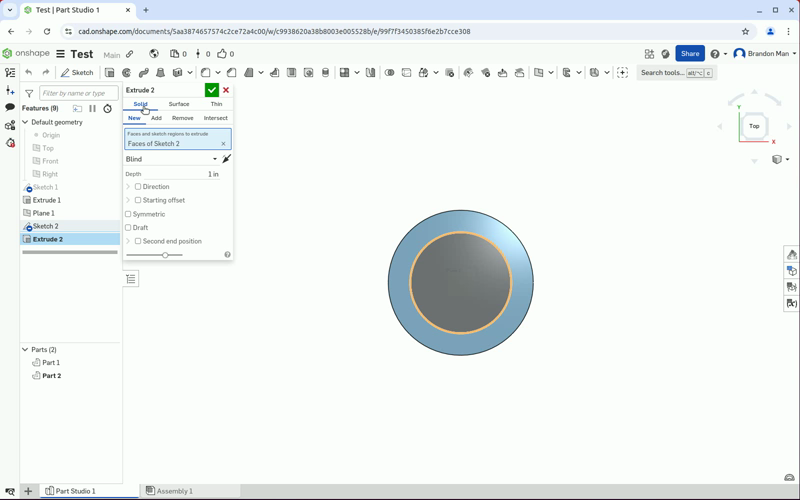
mouse_move(137, 120)
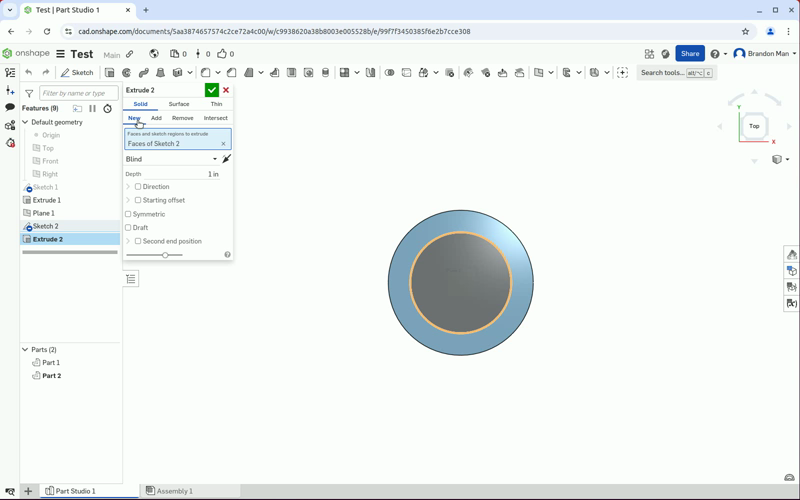
click(137, 120)
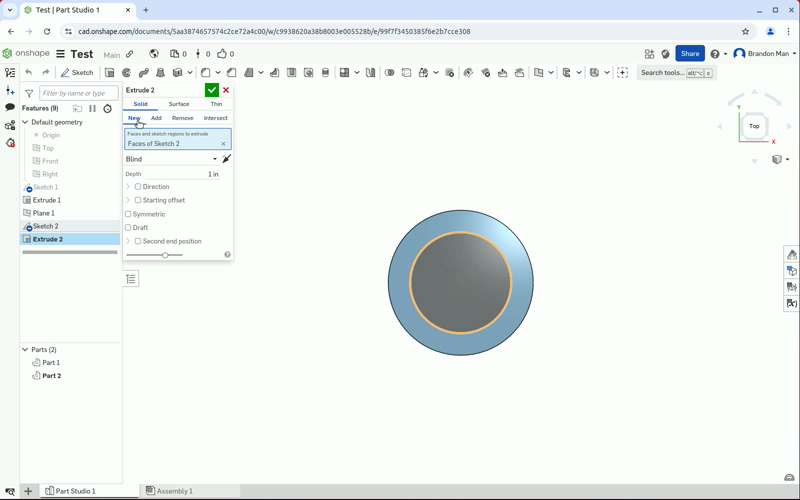
key(tab, 4)
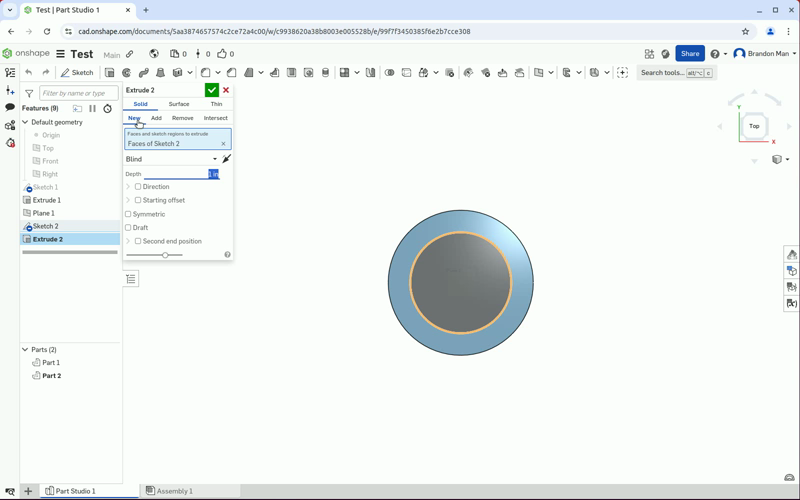
text(11.554)
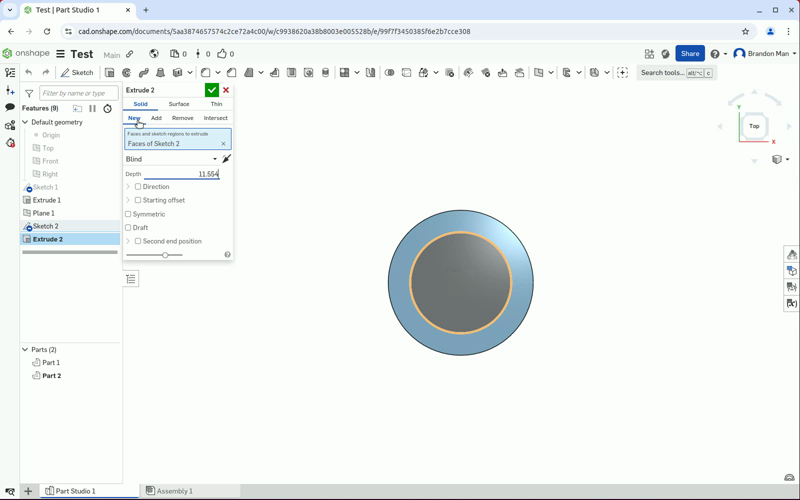
key(enter)
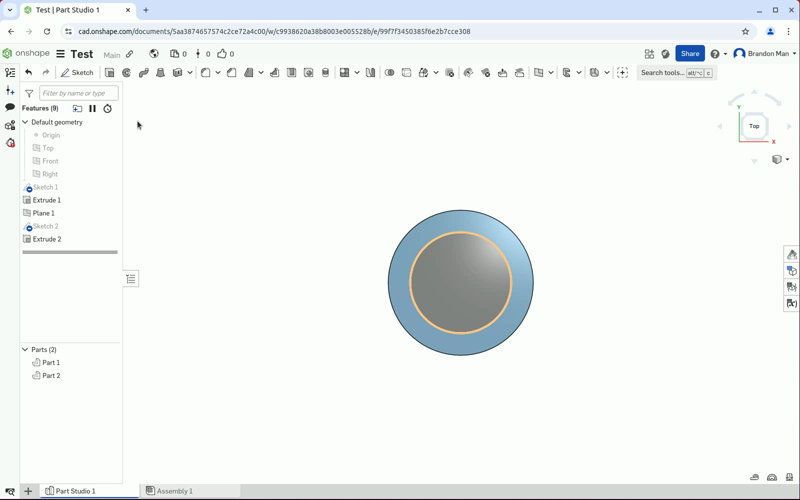
key(shift+h)
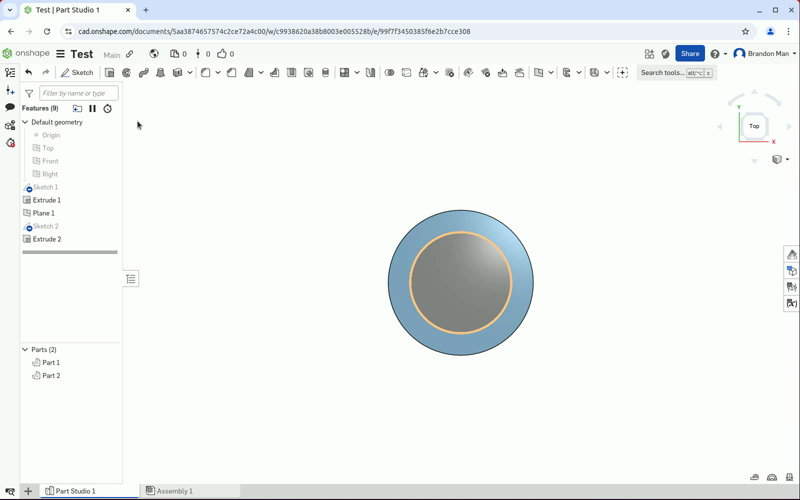
key(shift+h)
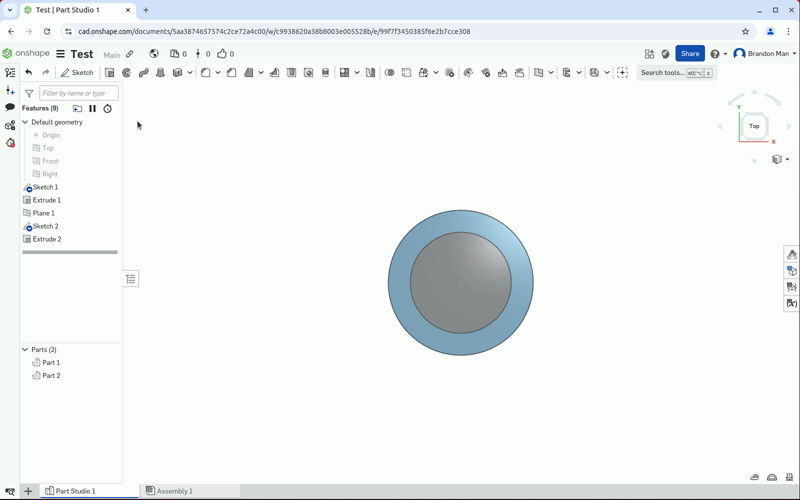
key(shift+7)
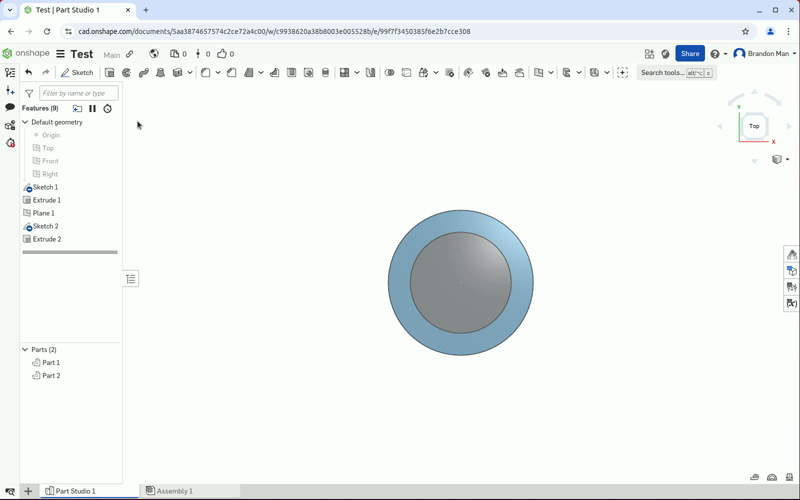
key(up, 3)
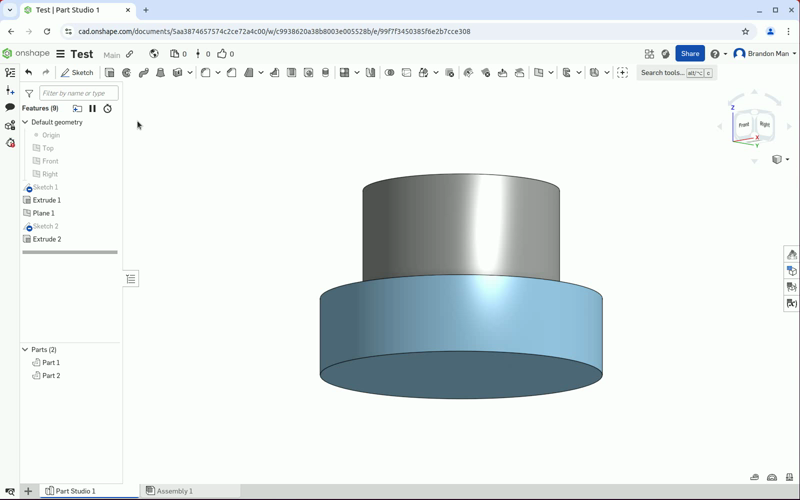
key(left, 3)
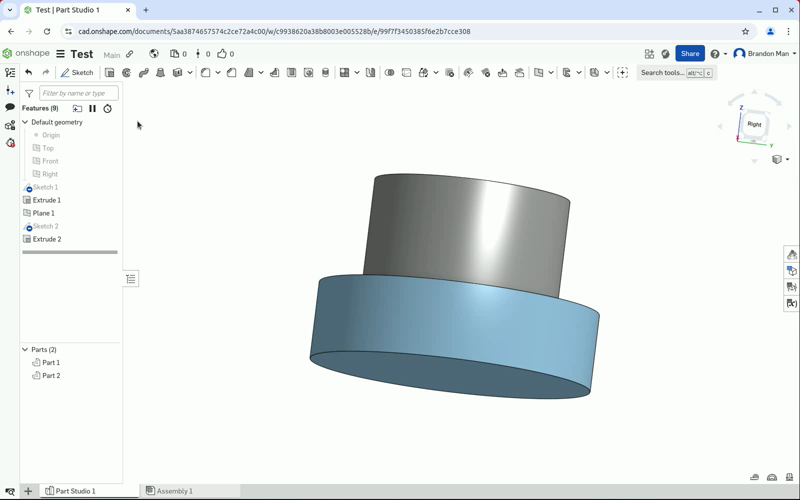
key(right, 3)
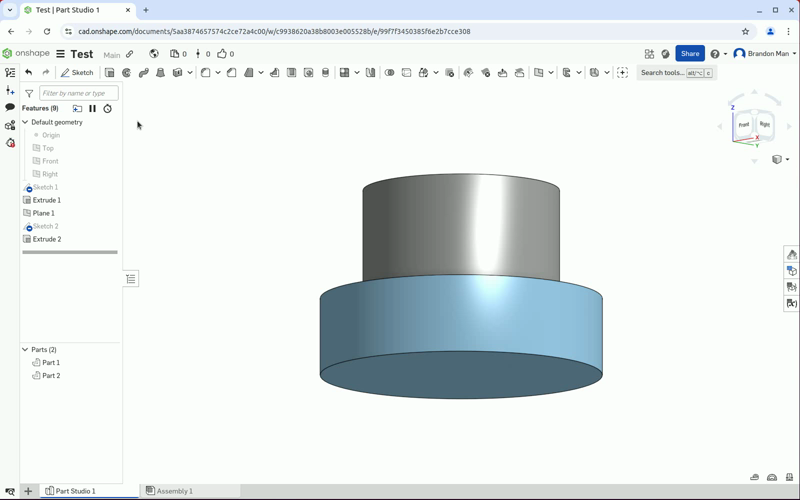
key(down, 3)
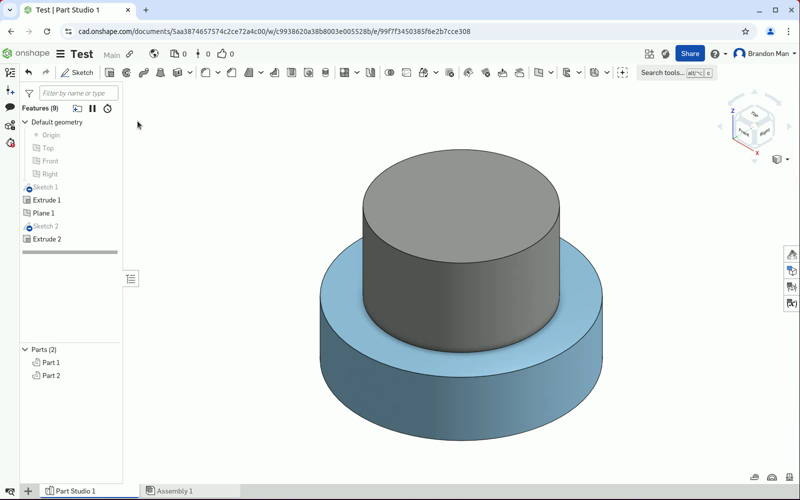
mouse_move(73, 189)
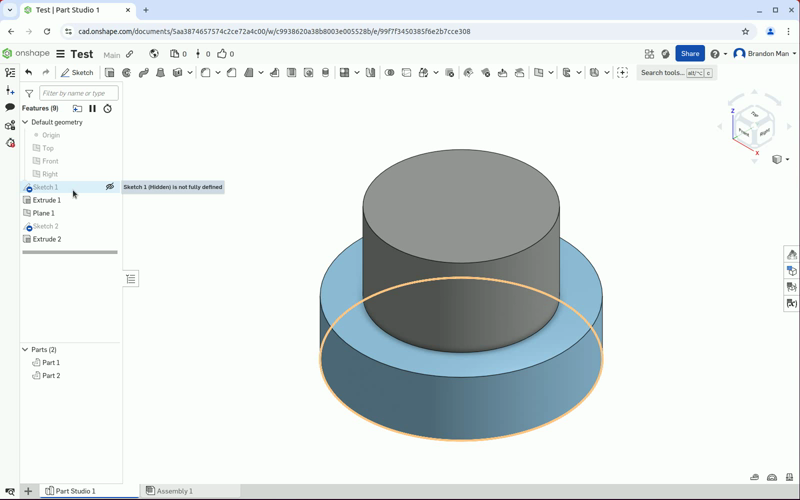
click(73, 189)